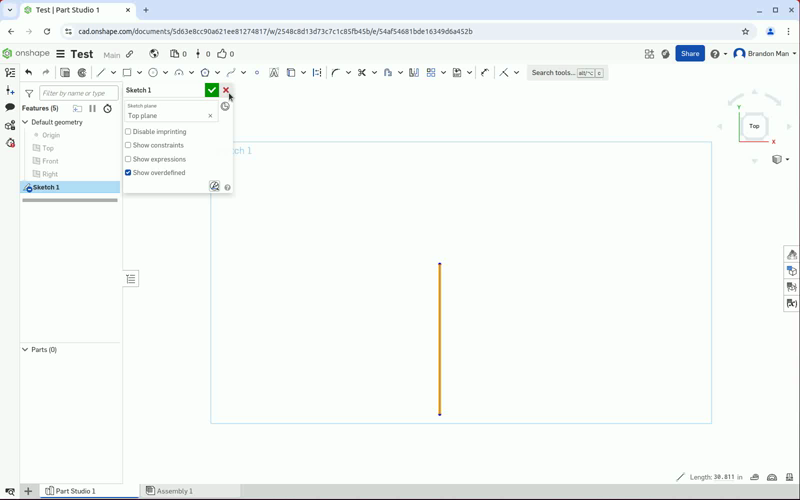
key(shift+h)
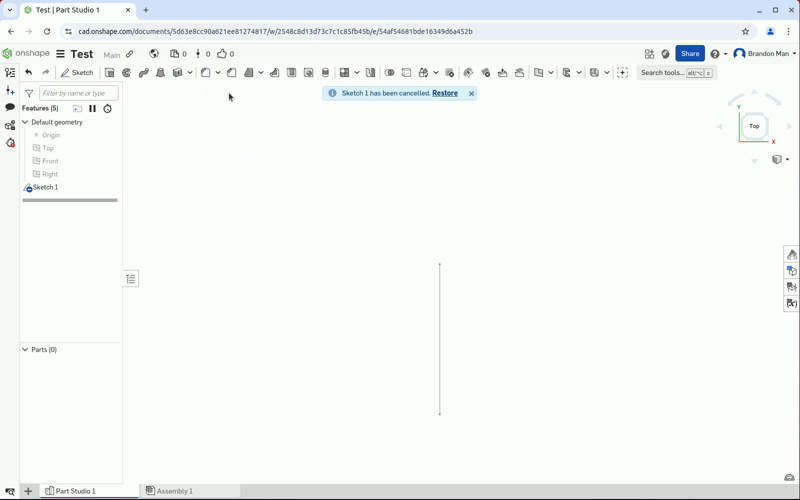
key(shift+s)
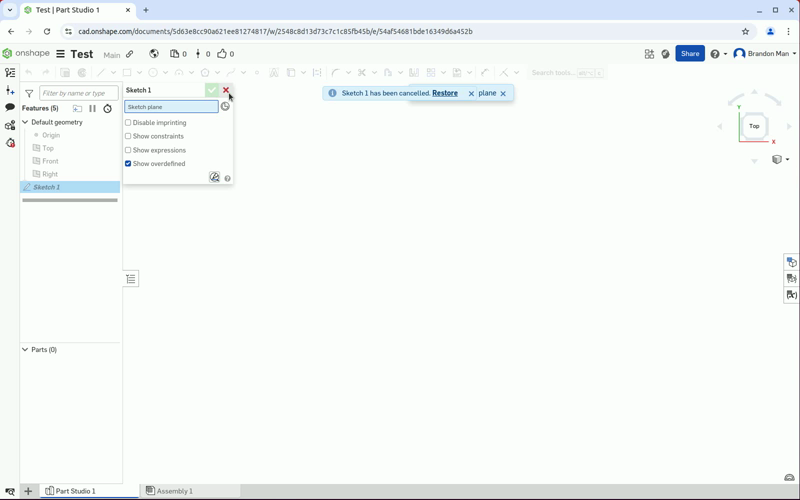
mouse_move(73, 150)
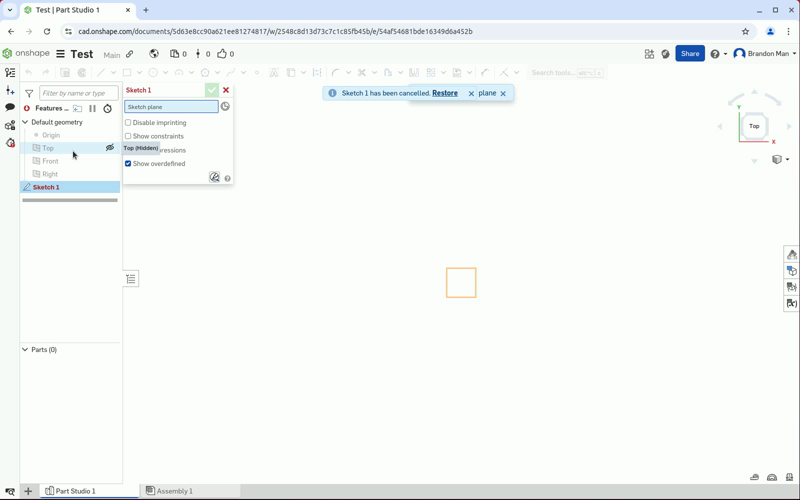
click(73, 150)
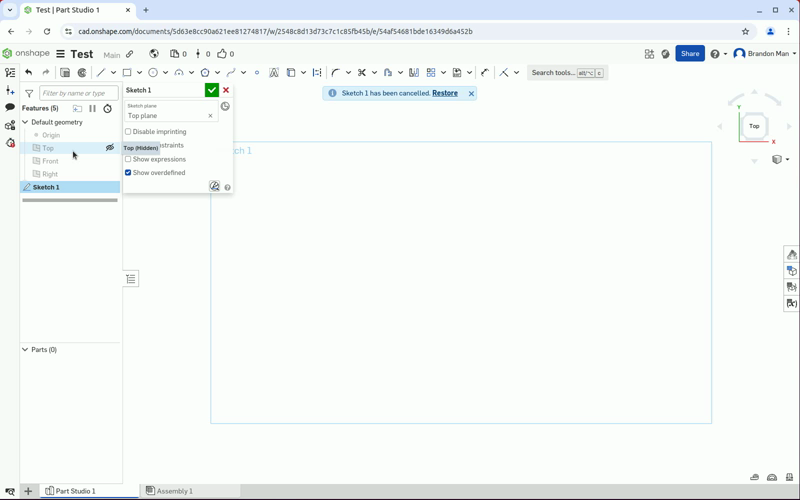
mouse_move(73, 352)
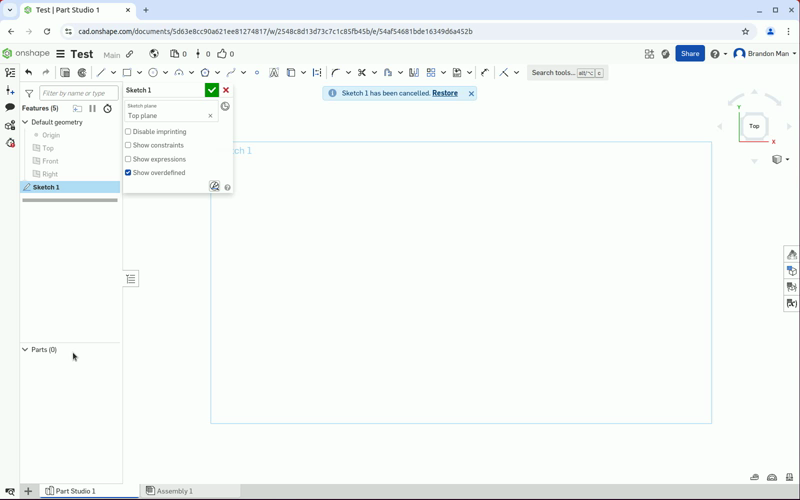
key(y)
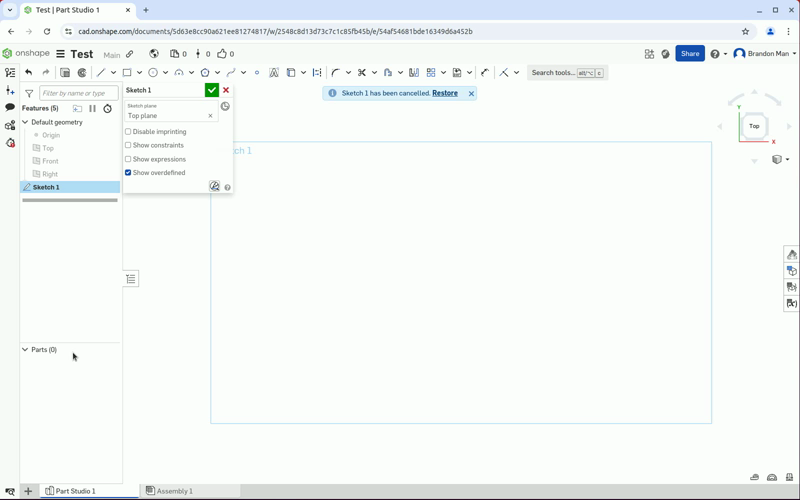
key(c)
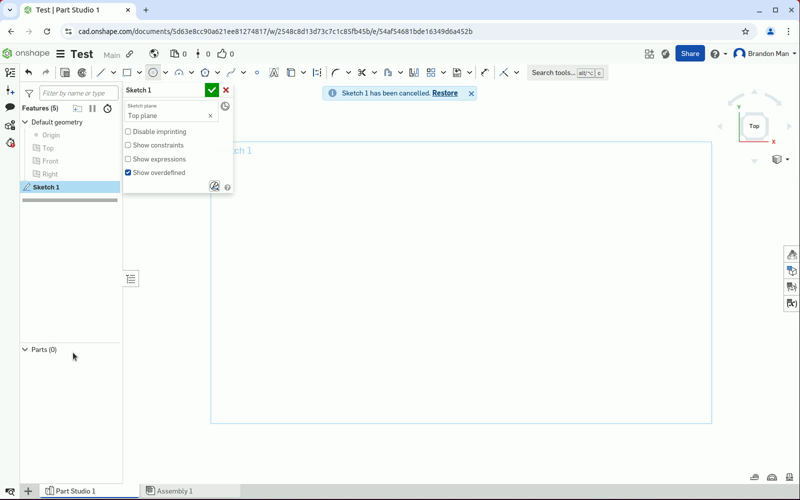
key_down(shift)
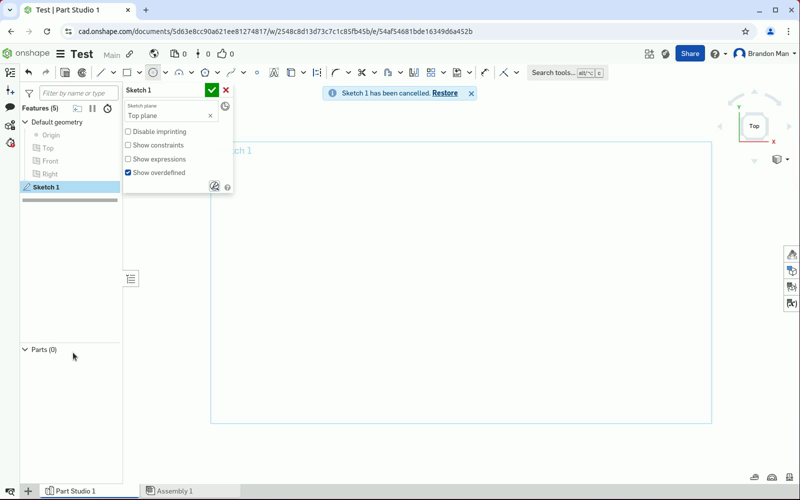
mouse_move(461, 282)
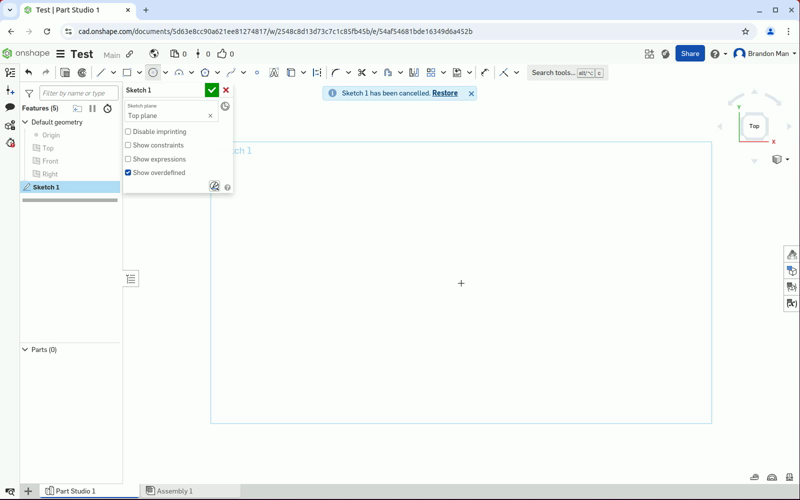
click(461, 282)
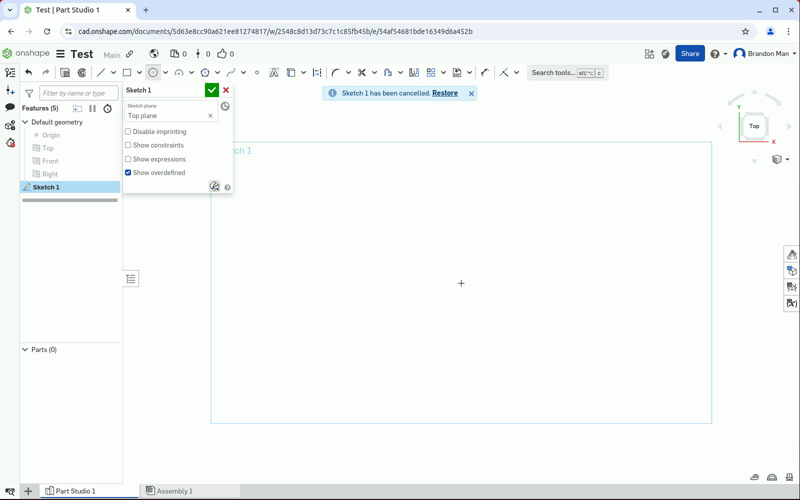
key_up(shift)
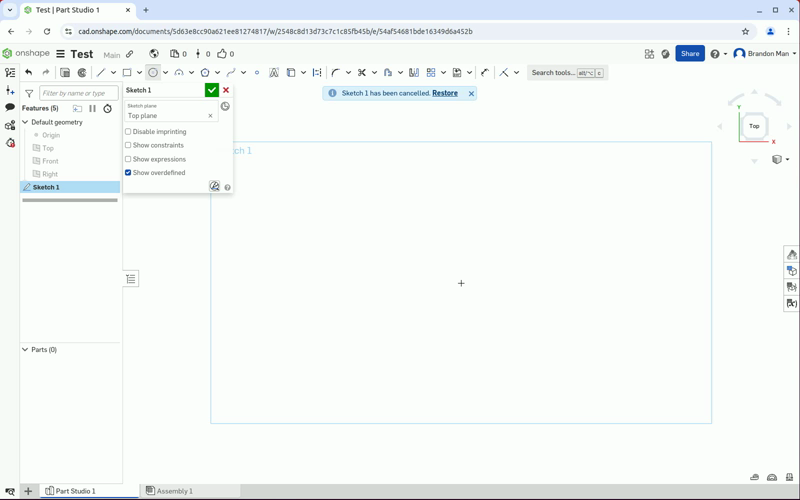
mouse_move(574, 282)
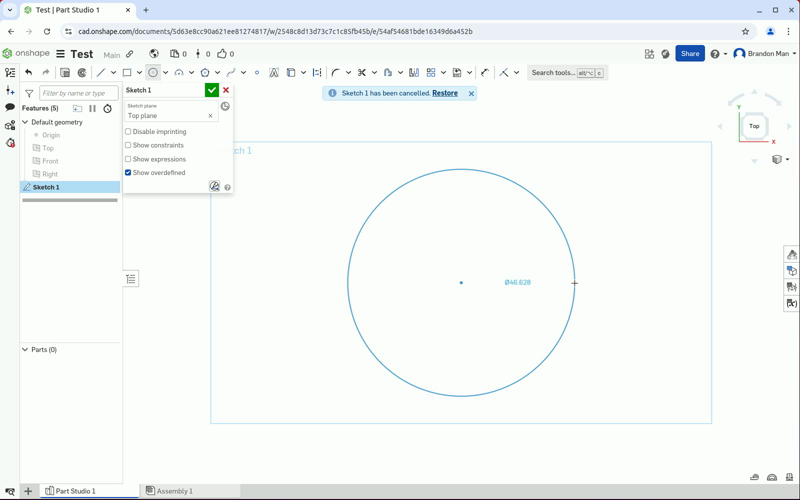
click(574, 282)
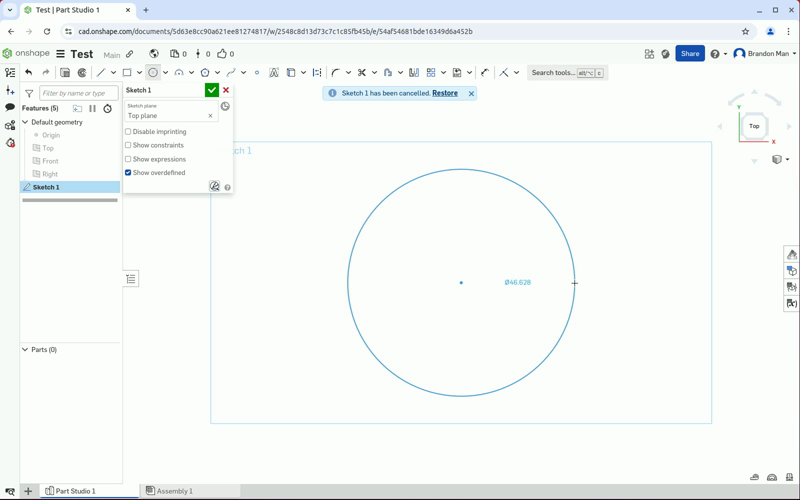
key(esc)
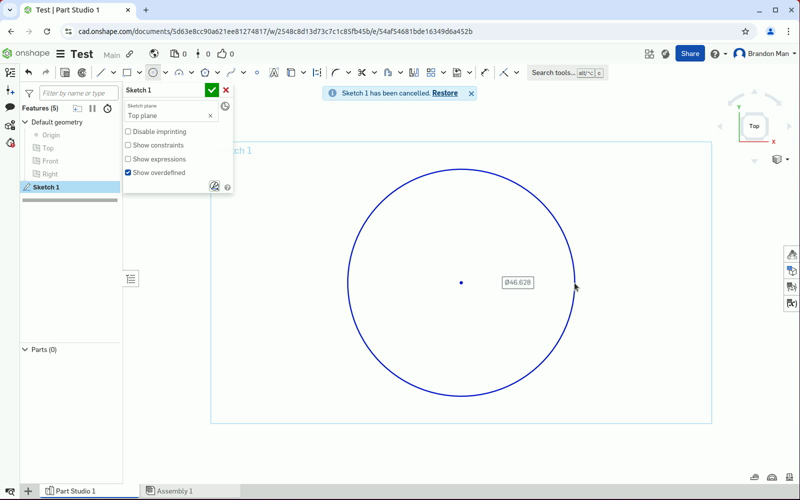
mouse_move(451, 343)
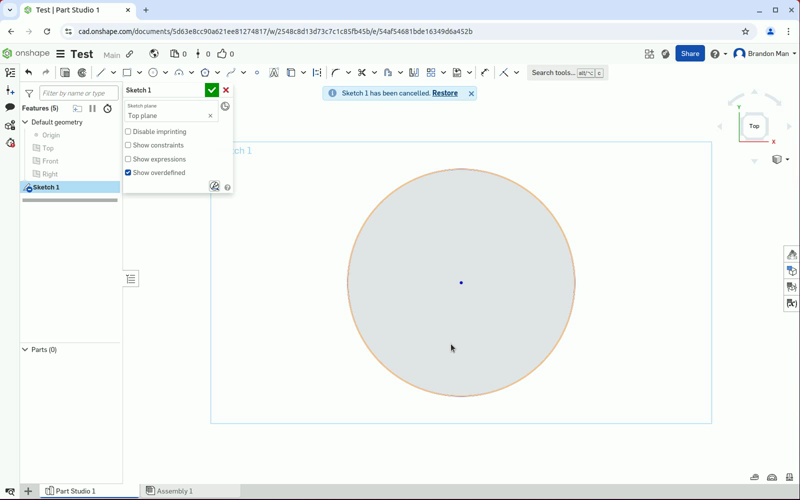
click(451, 343)
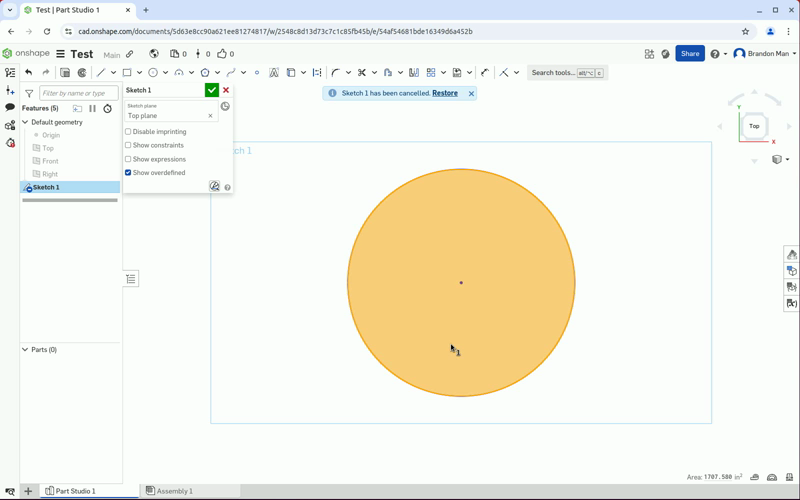
mouse_move(73, 352)
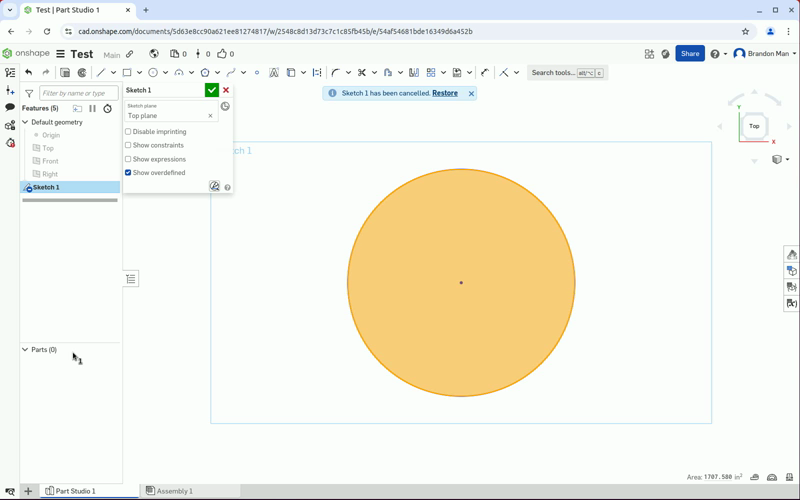
key(shift+y)
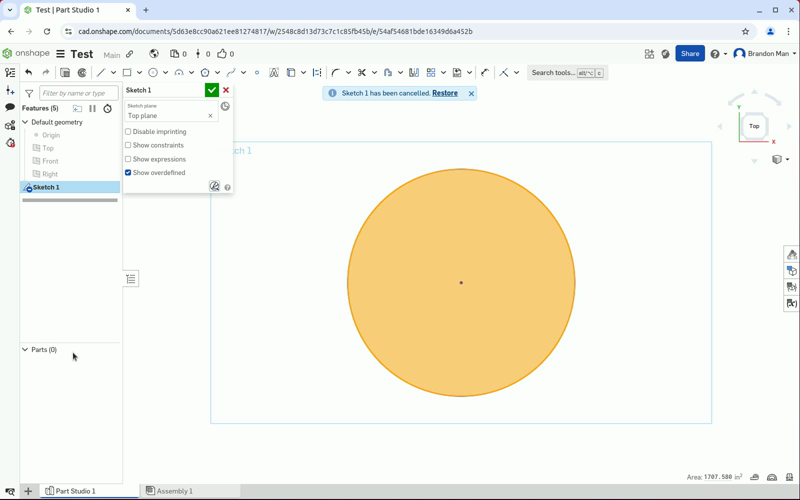
key(shift+e)
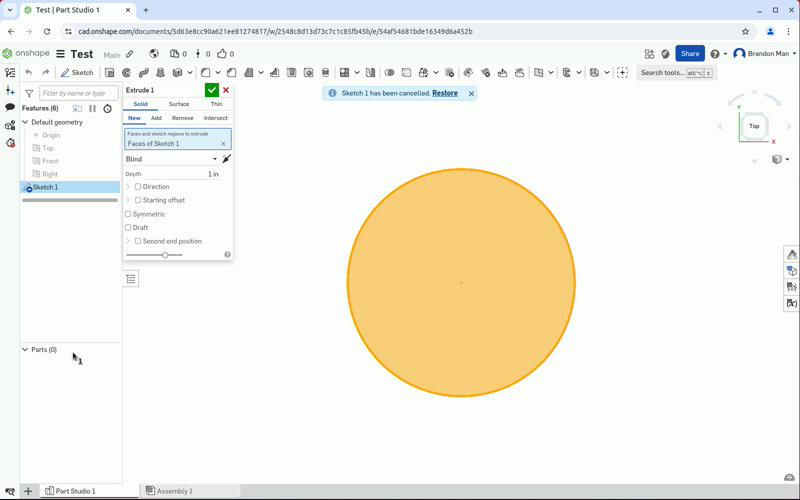
mouse_move(143, 106)
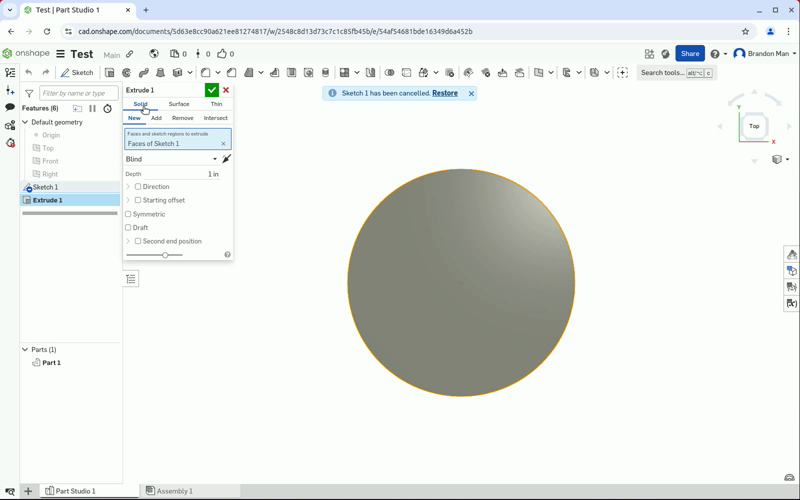
click(143, 106)
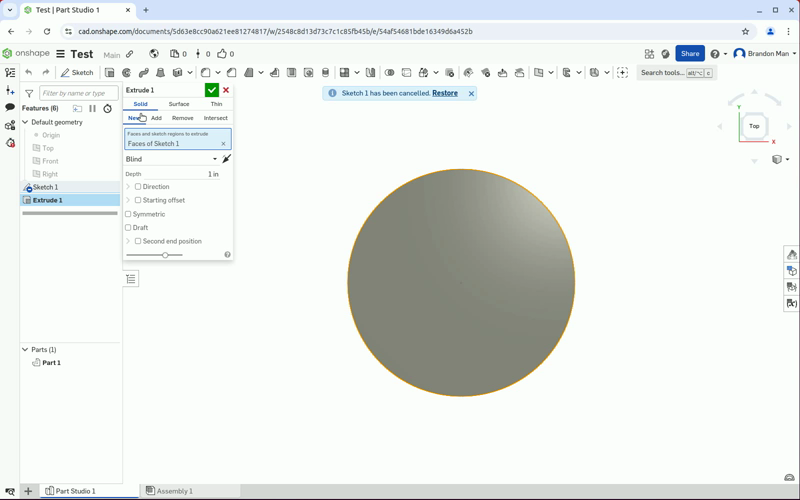
mouse_move(137, 120)
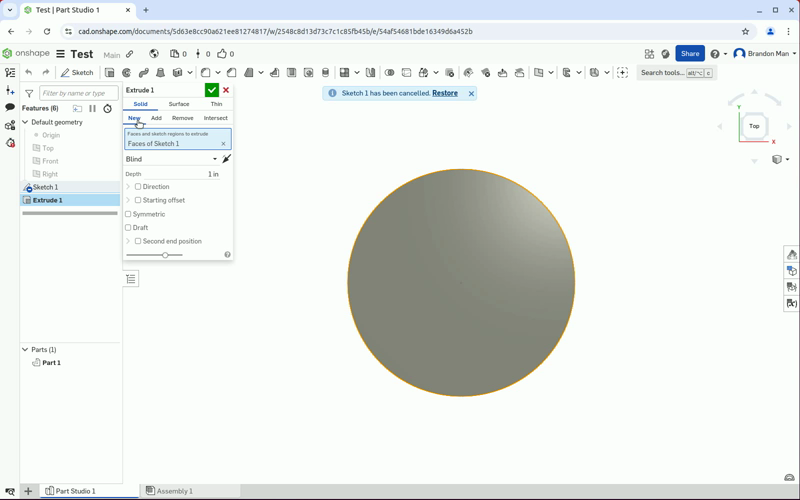
click(137, 120)
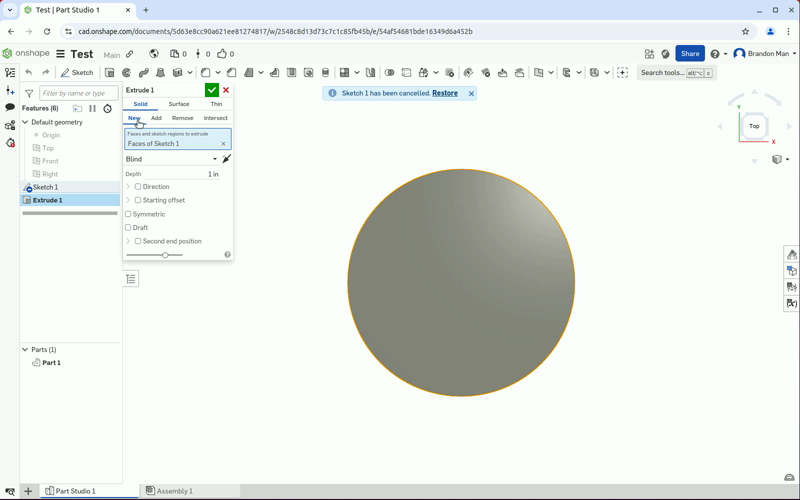
key(tab, 4)
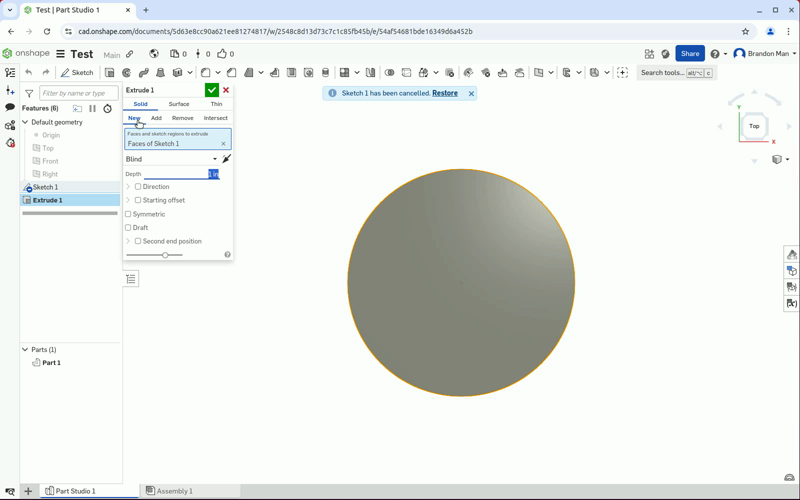
text(11.554)
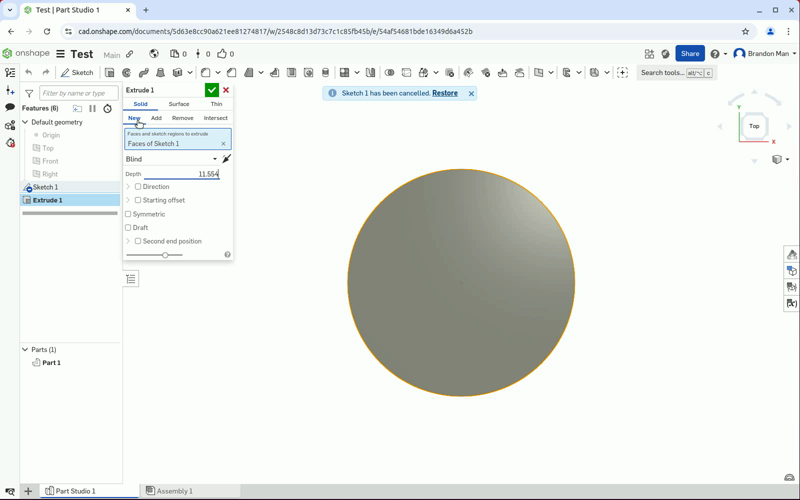
key(enter)
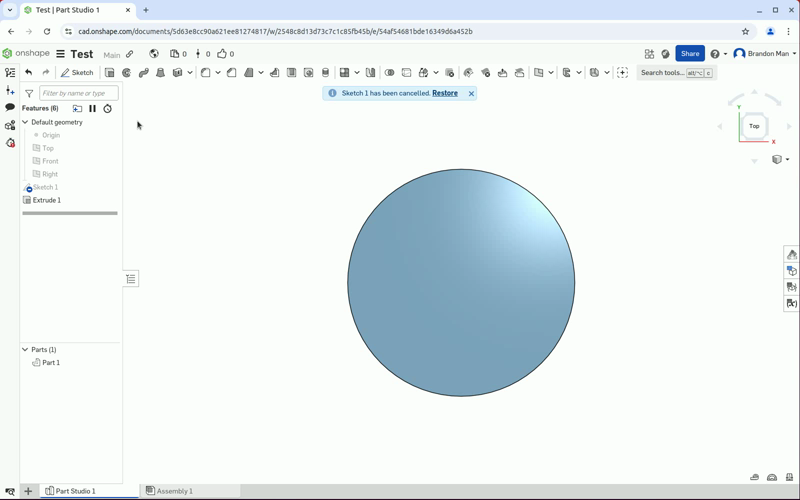
key(shift+h)
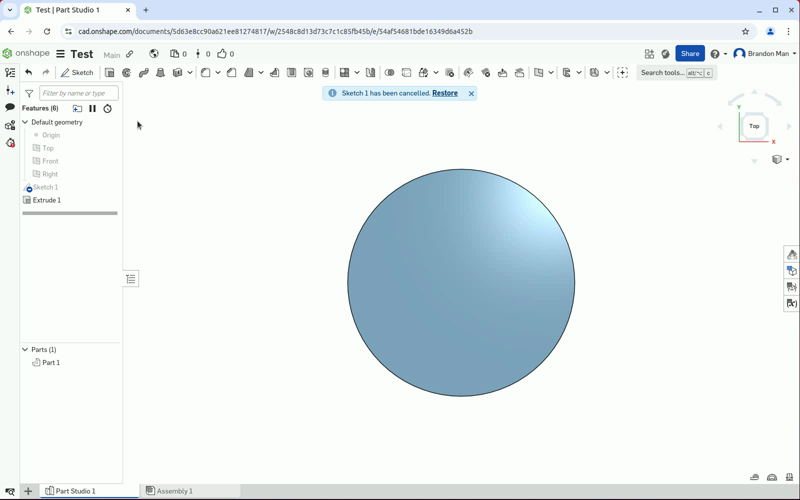
key(shift+h)
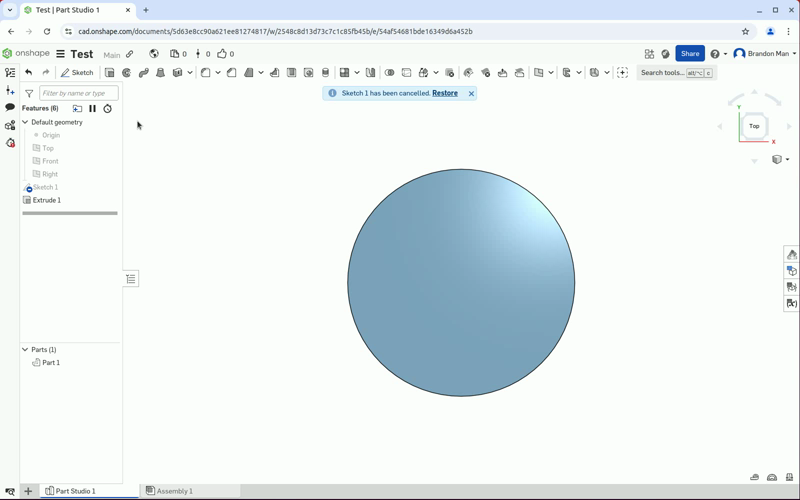
mouse_move(73, 189)
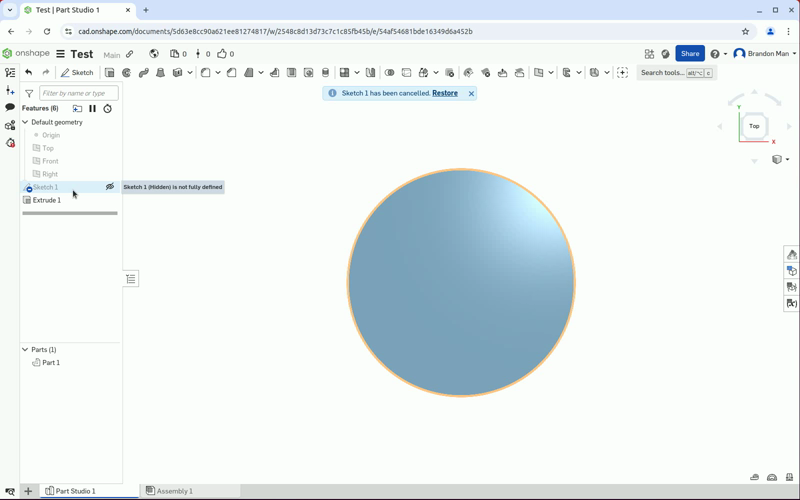
click(73, 189)
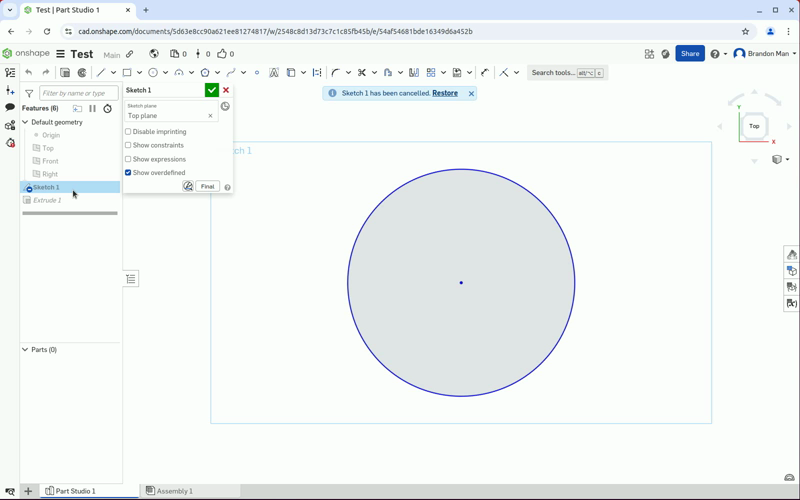
mouse_move(229, 92)
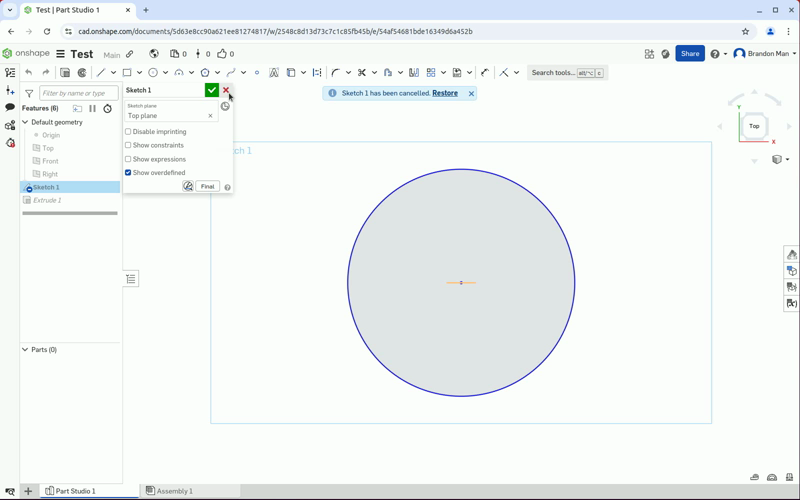
click(229, 92)
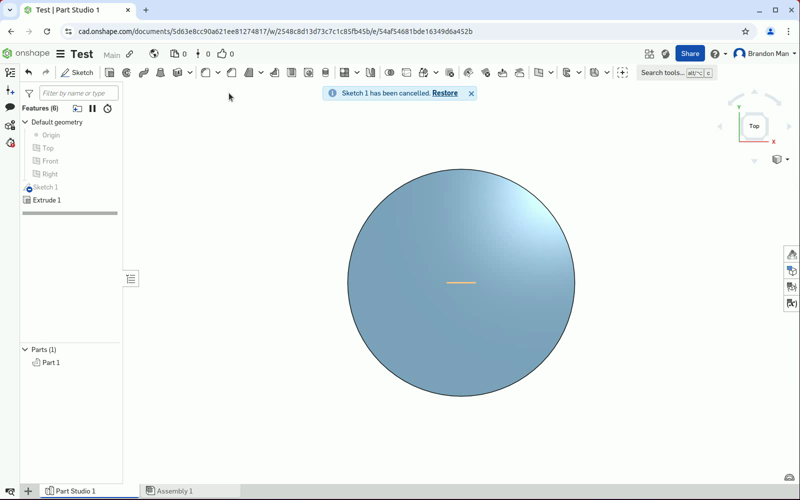
mouse_move(541, 75)
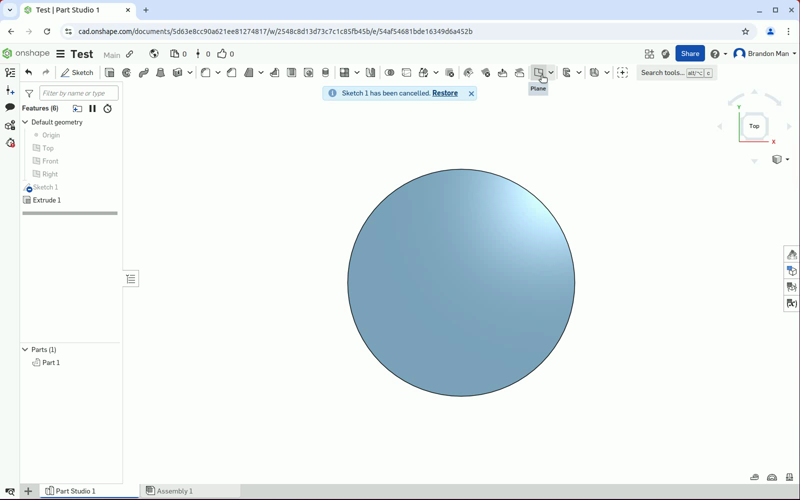
click(541, 75)
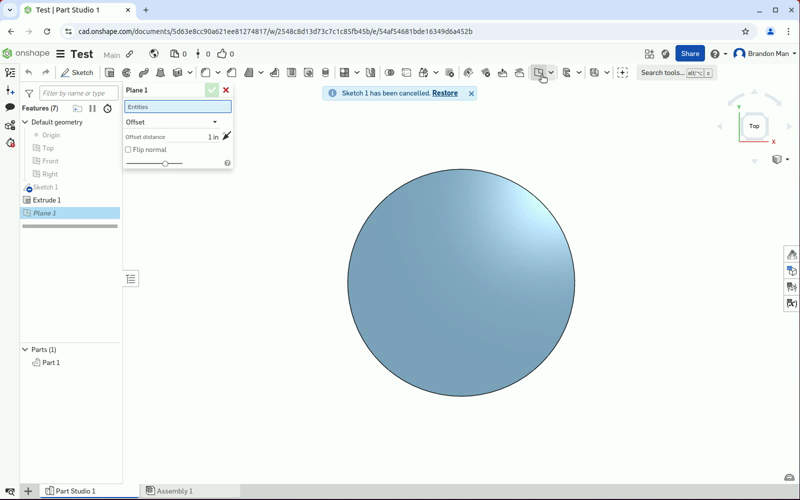
mouse_move(73, 150)
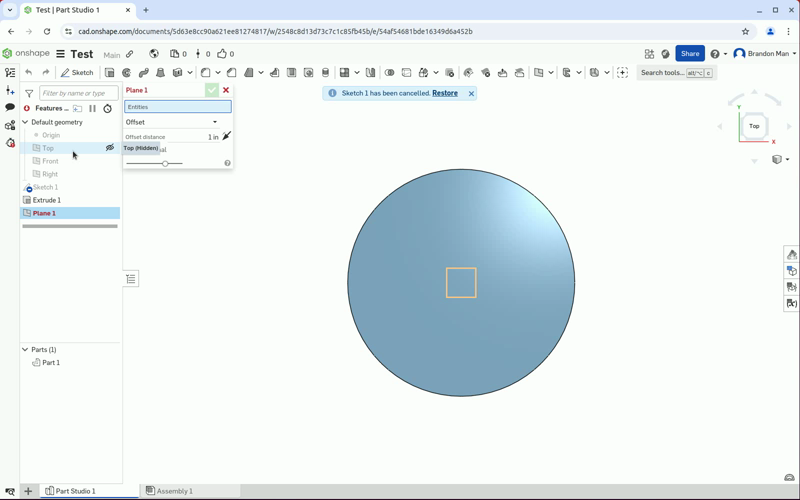
click(73, 150)
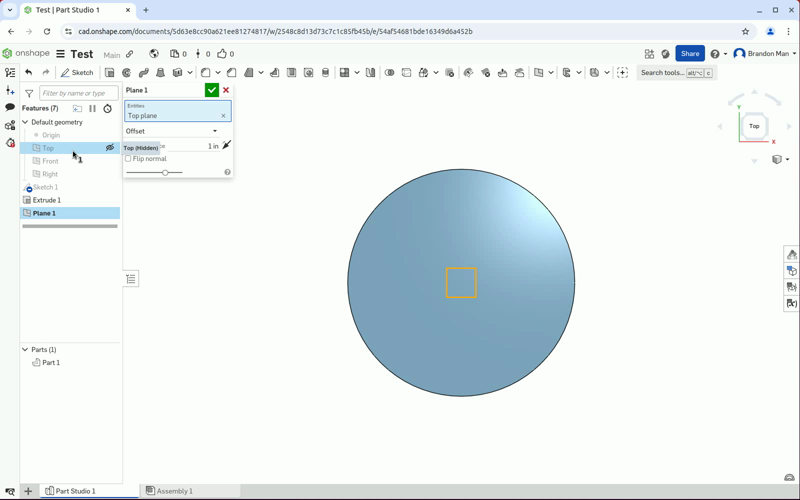
key(tab, 2)
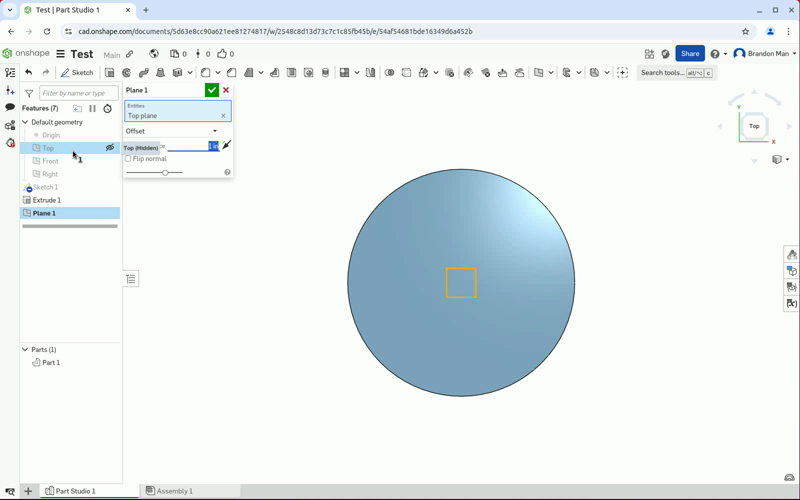
text(11.554)
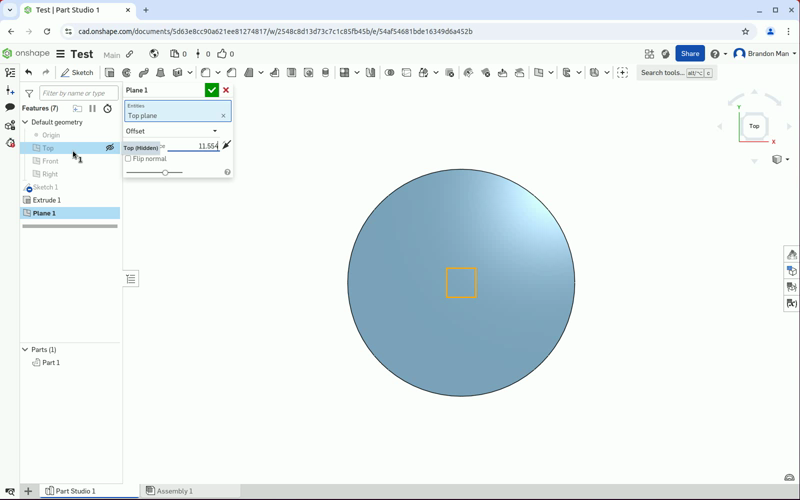
key(enter, 2)
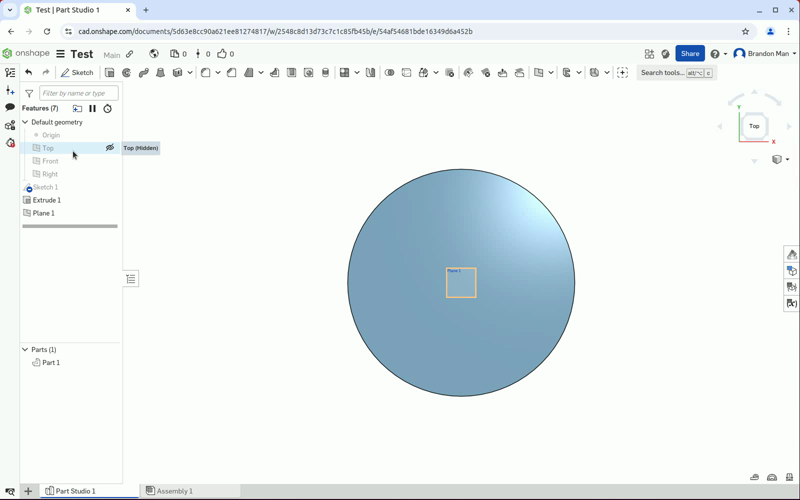
key(shift+s)
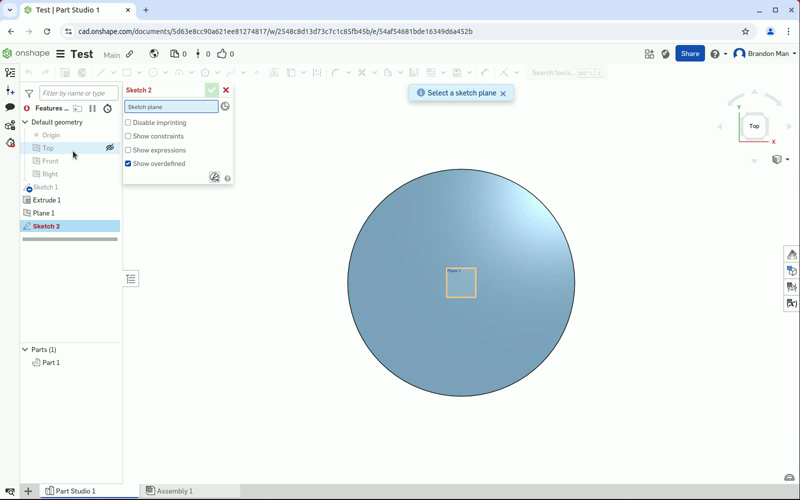
mouse_move(73, 215)
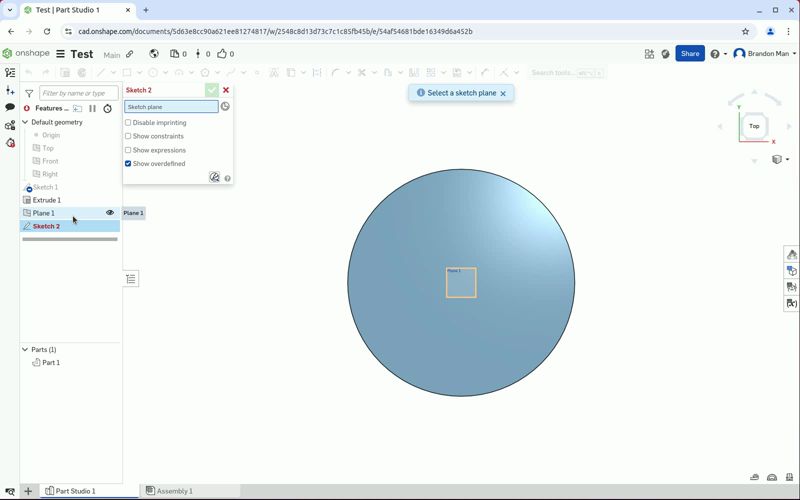
click(73, 215)
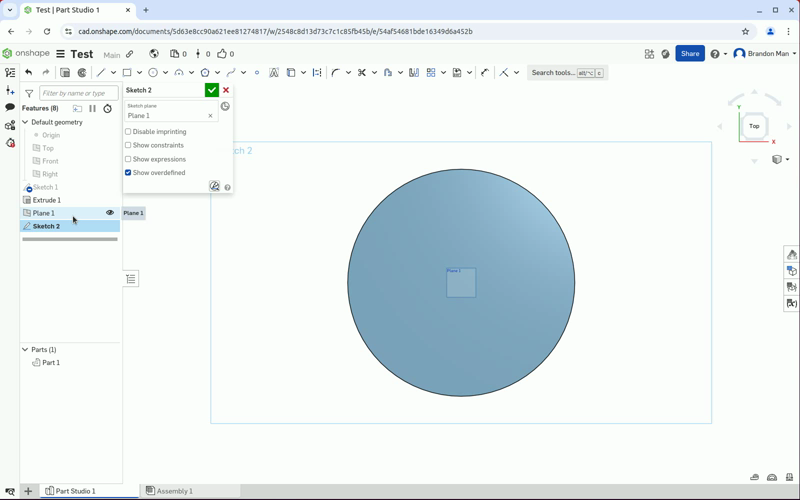
mouse_move(73, 352)
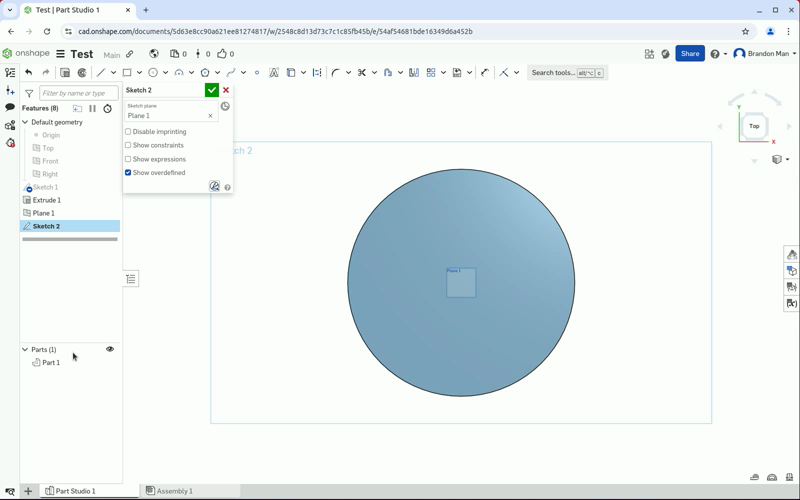
key(y)
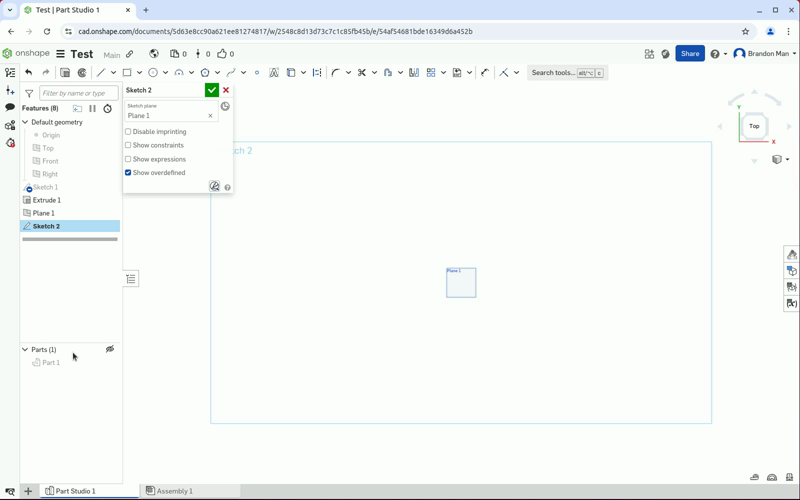
key(c)
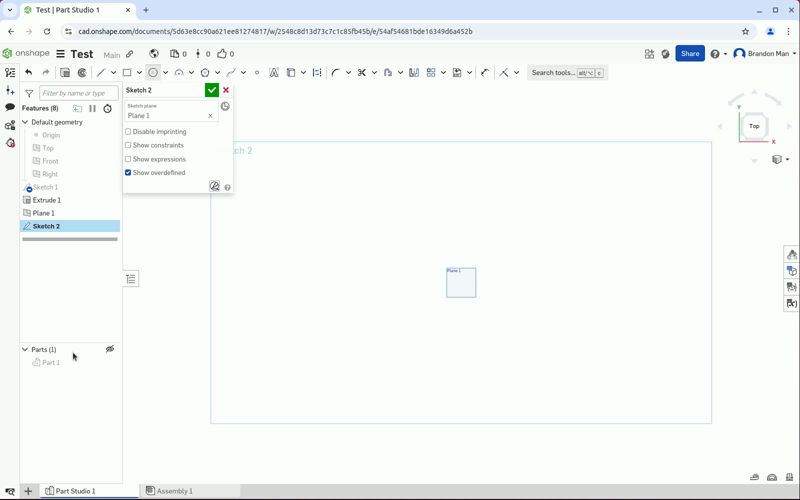
key_down(shift)
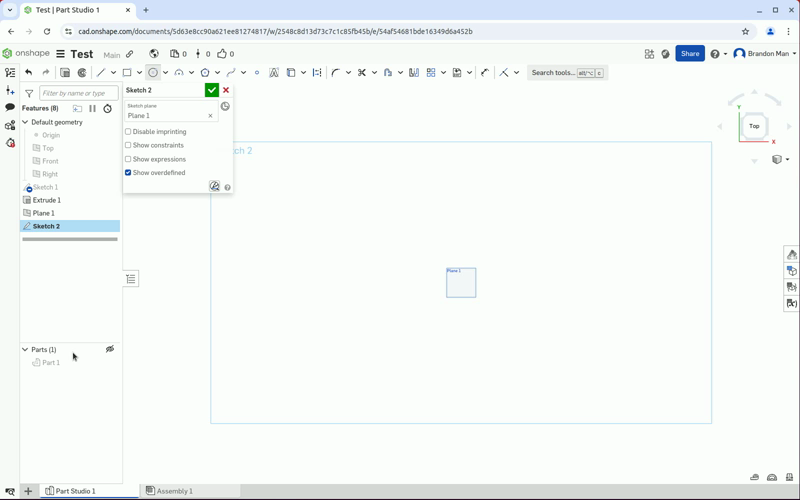
mouse_move(461, 282)
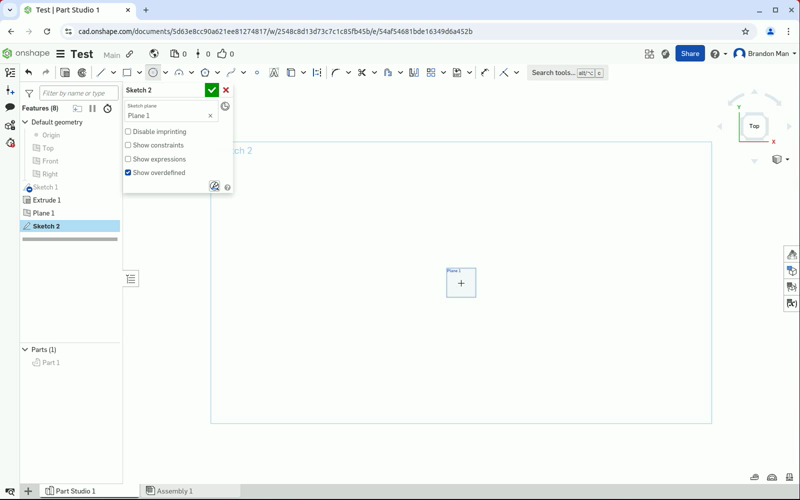
click(461, 282)
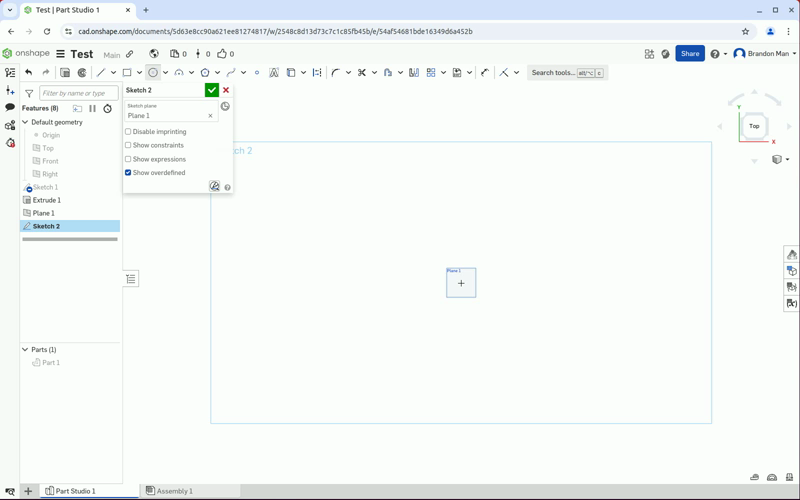
key_up(shift)
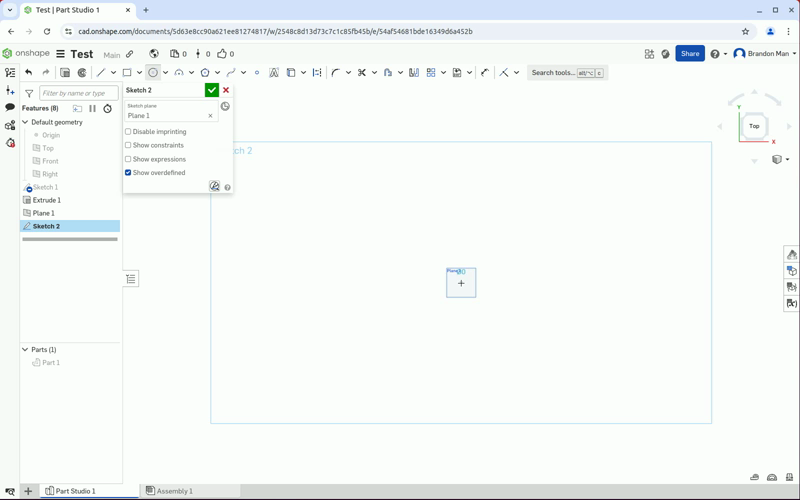
mouse_move(518, 282)
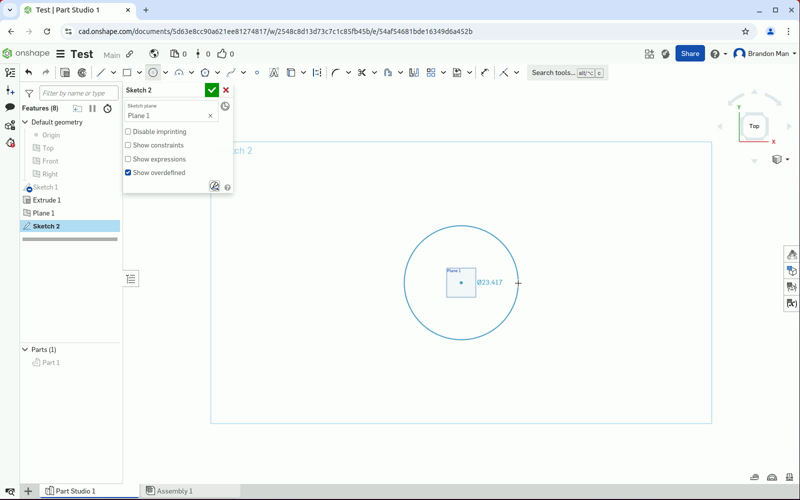
click(518, 282)
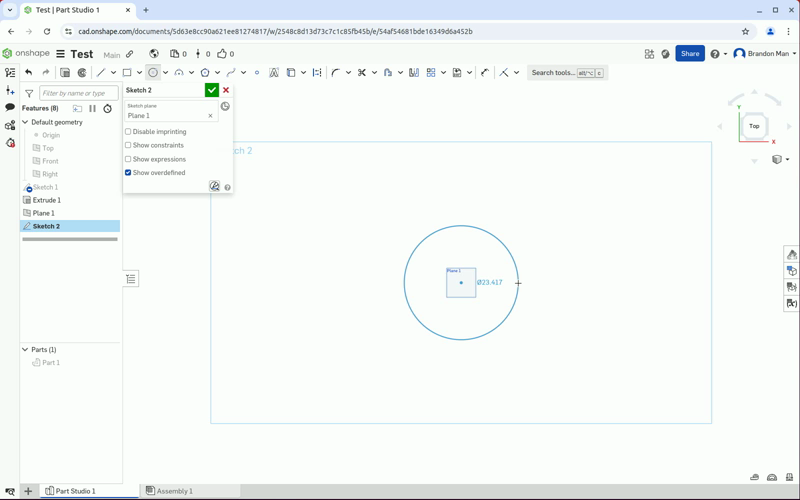
key(esc)
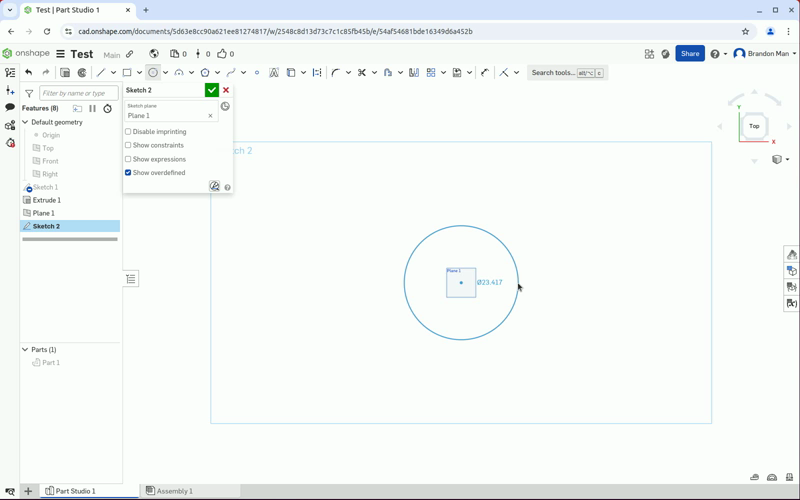
mouse_move(493, 250)
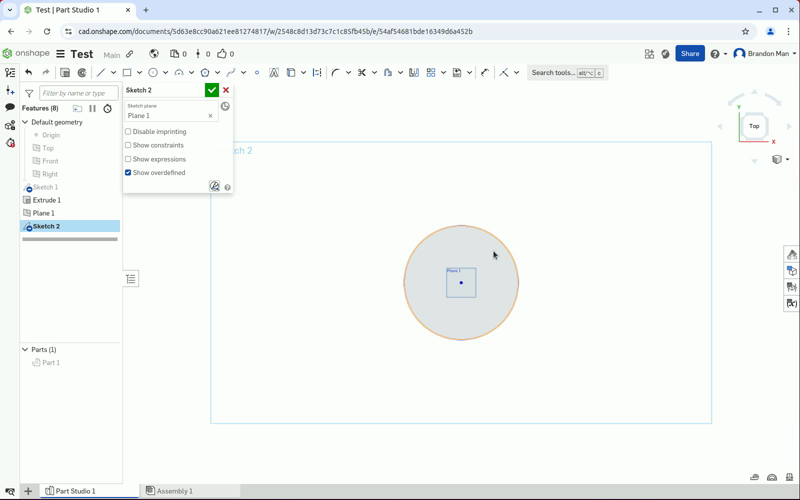
click(493, 250)
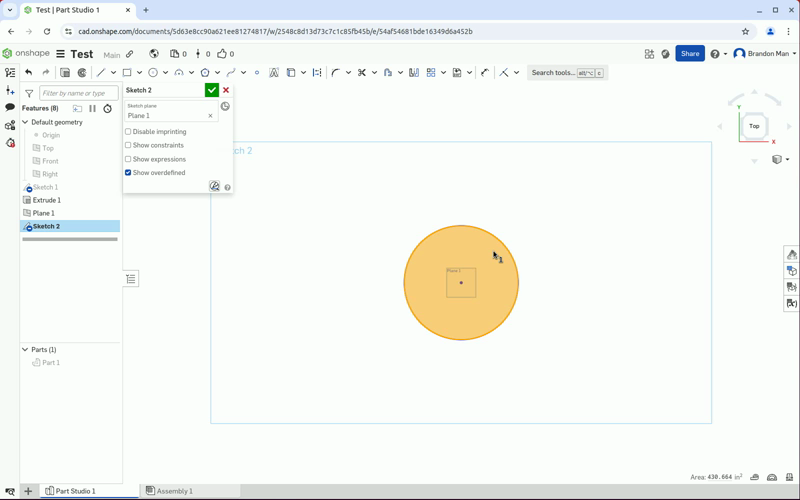
mouse_move(73, 352)
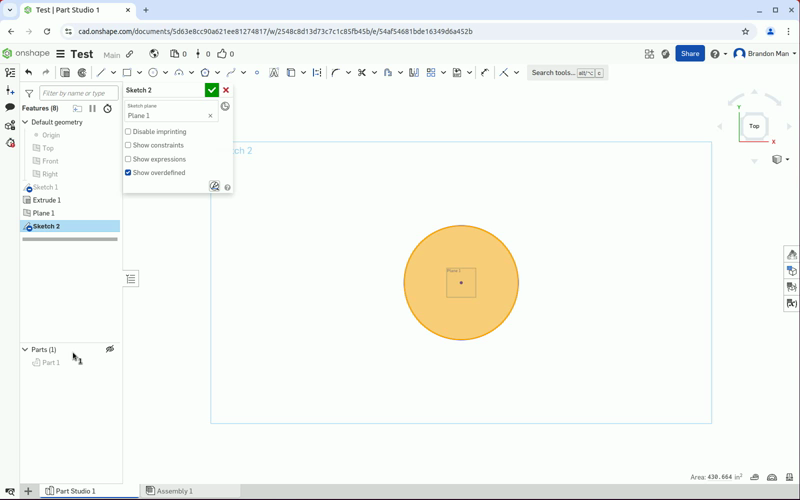
key(shift+y)
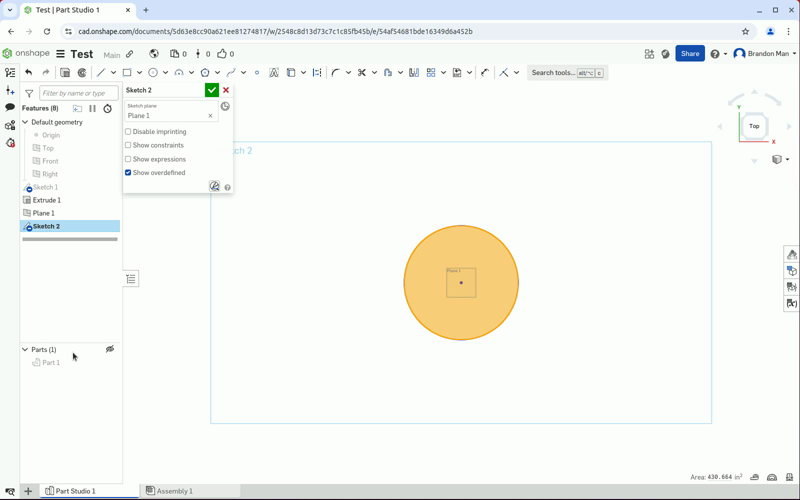
key(shift+e)
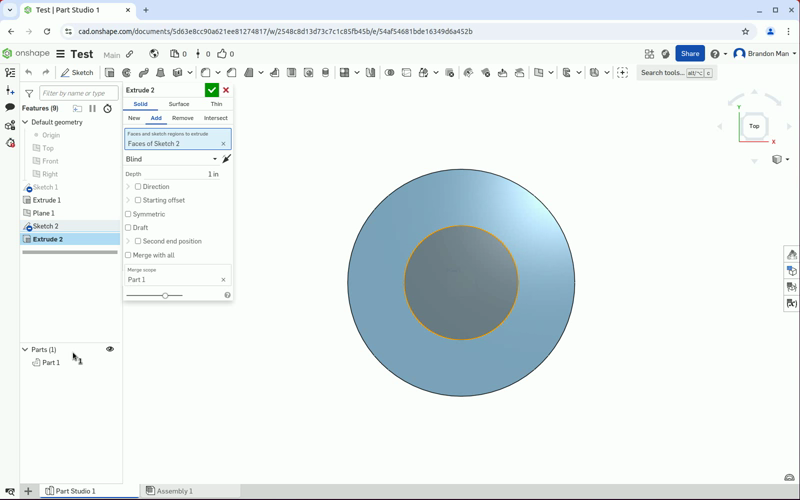
mouse_move(143, 106)
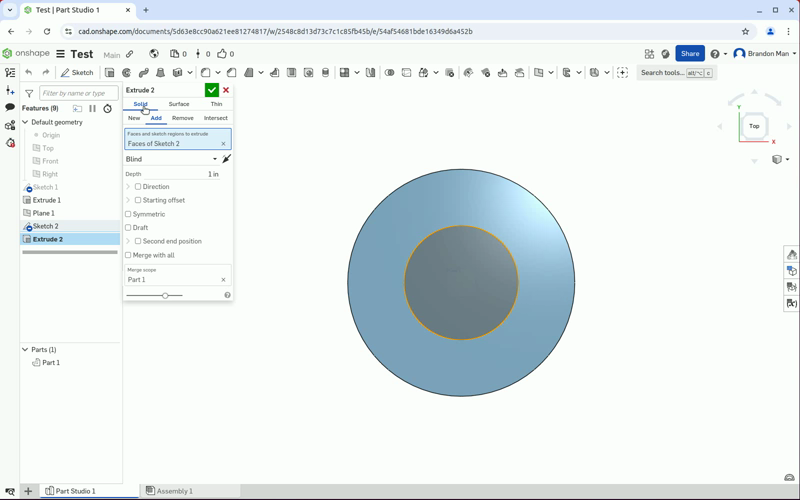
click(143, 106)
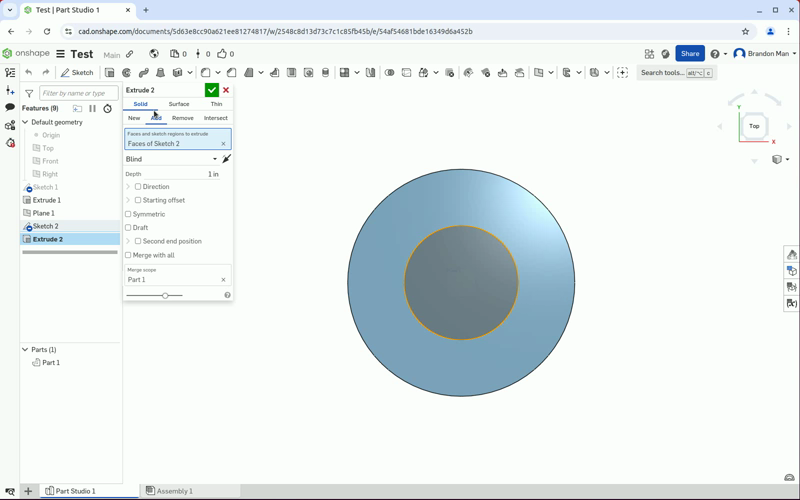
mouse_move(186, 120)
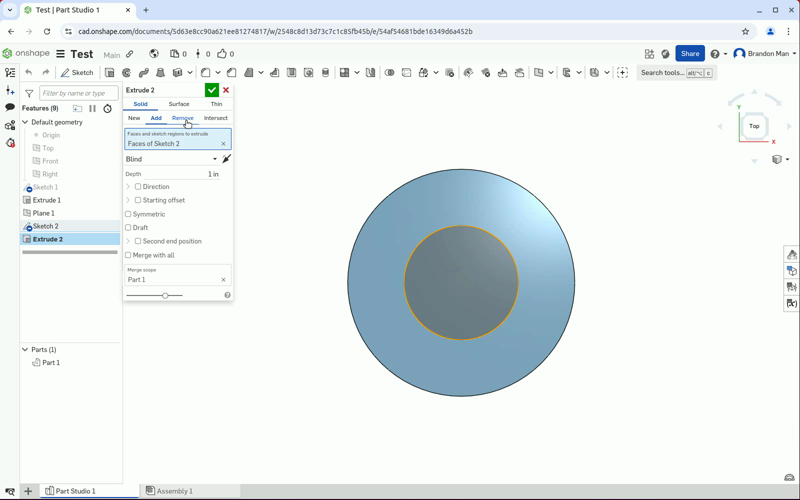
click(186, 120)
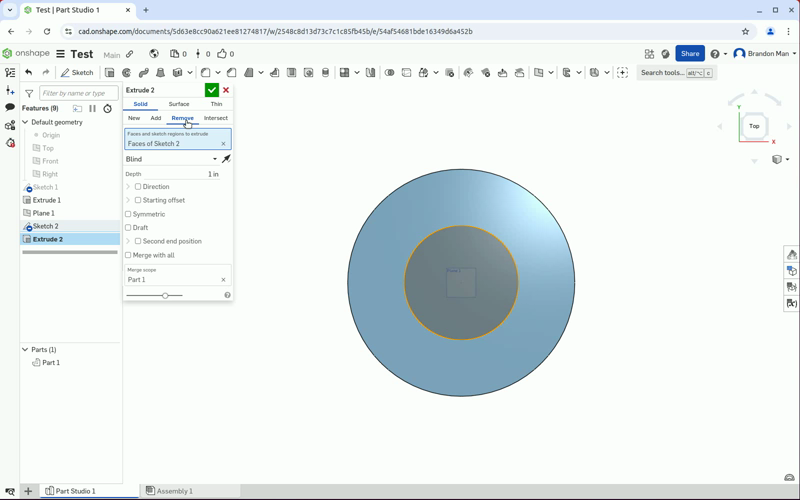
key(tab, 4)
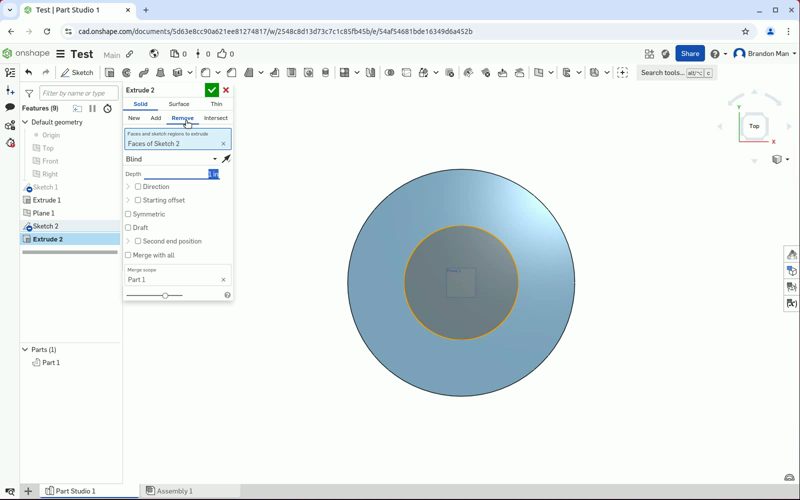
text(11.554)
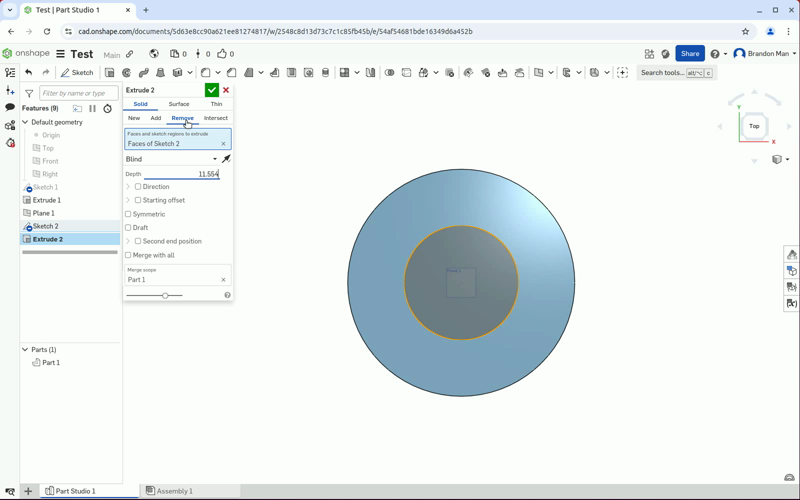
key(tab, 6)
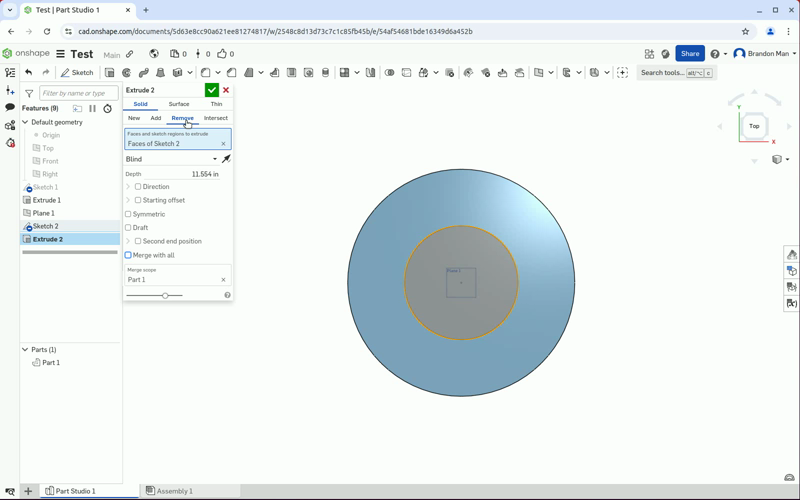
key(space)
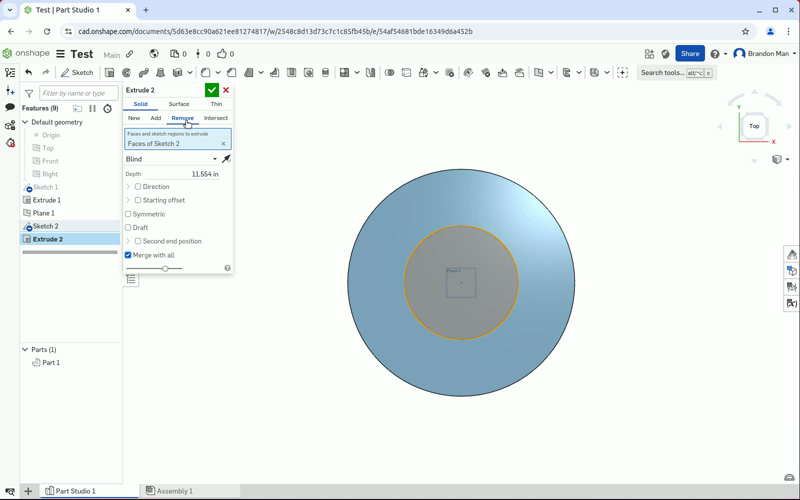
key(enter)
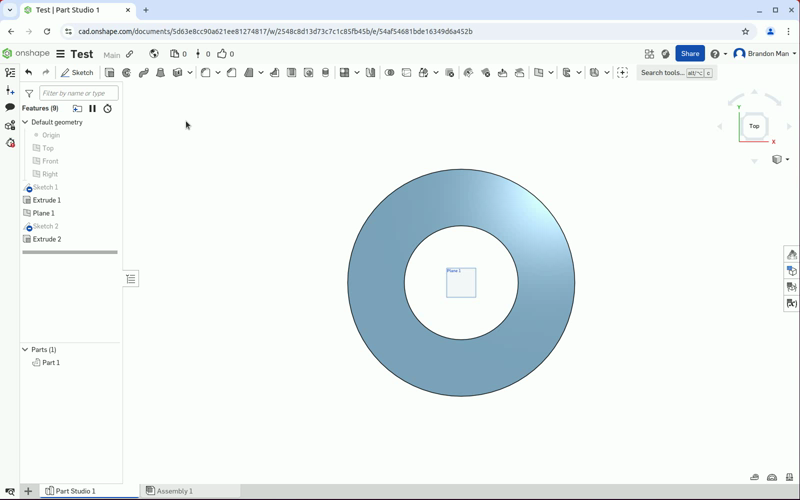
key(shift+h)
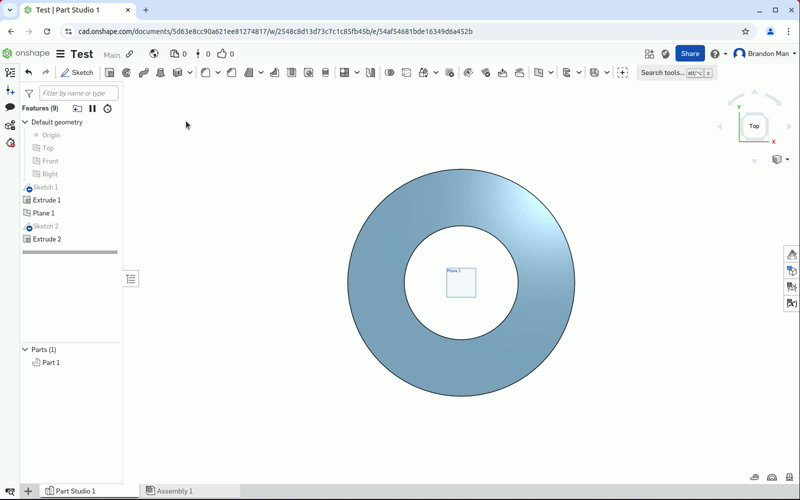
key(shift+h)
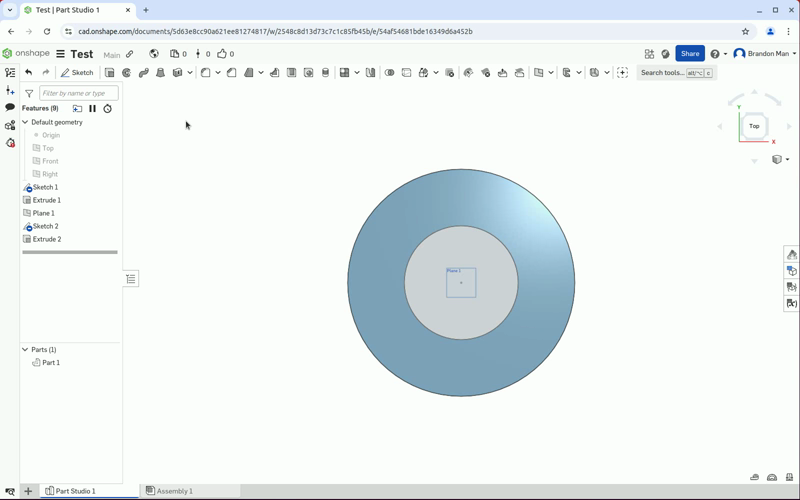
key(shift+7)
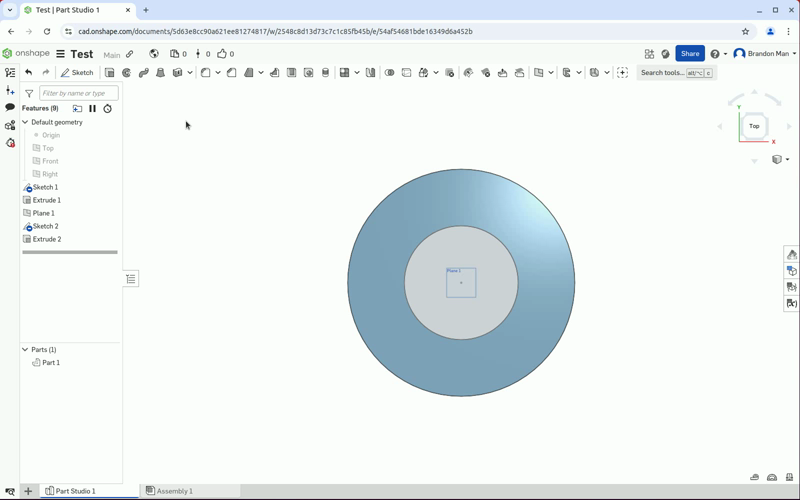
key(up, 3)
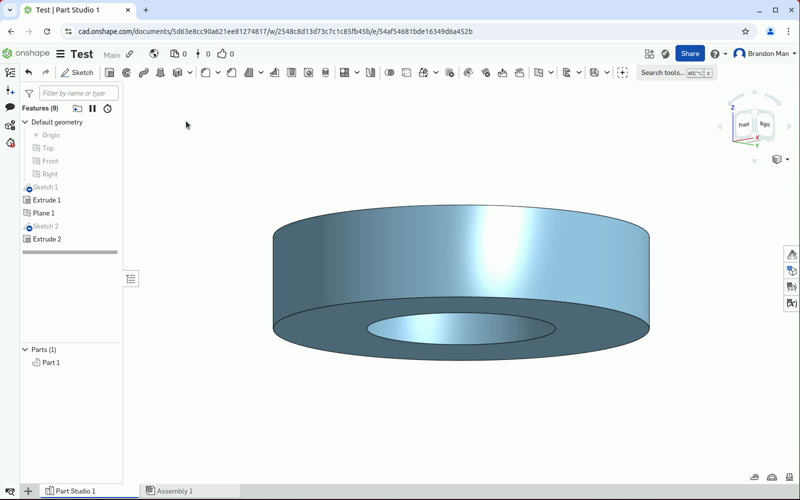
key(left, 3)
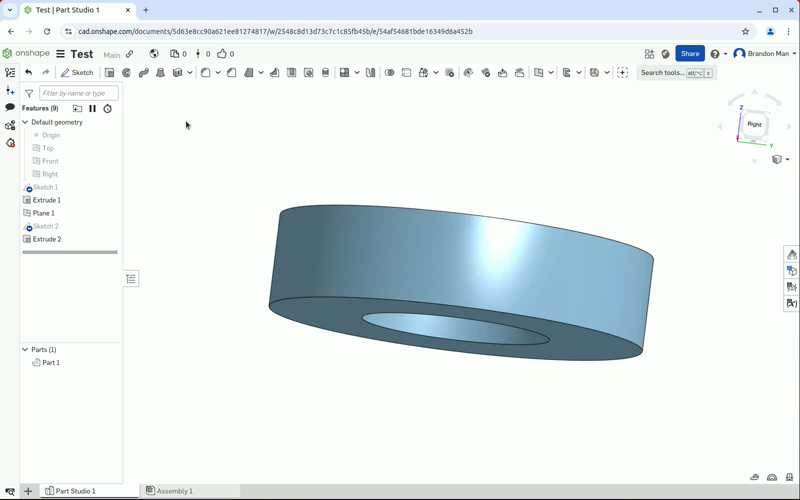
key(right, 3)
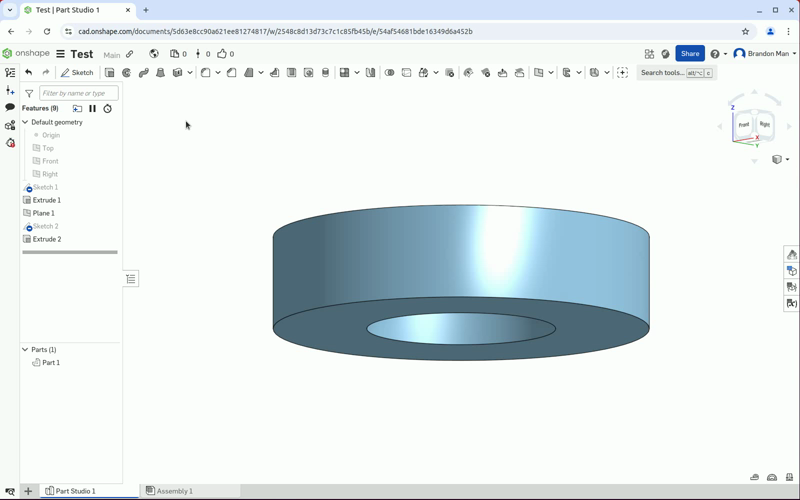
key(down, 3)
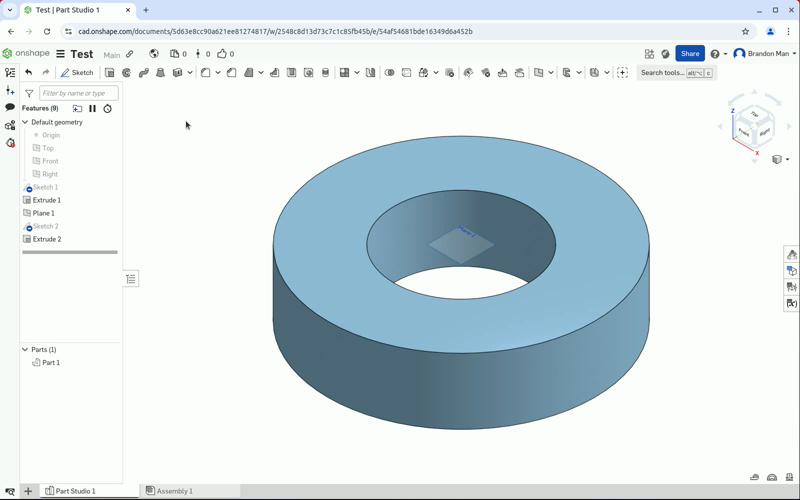
mouse_move(73, 189)
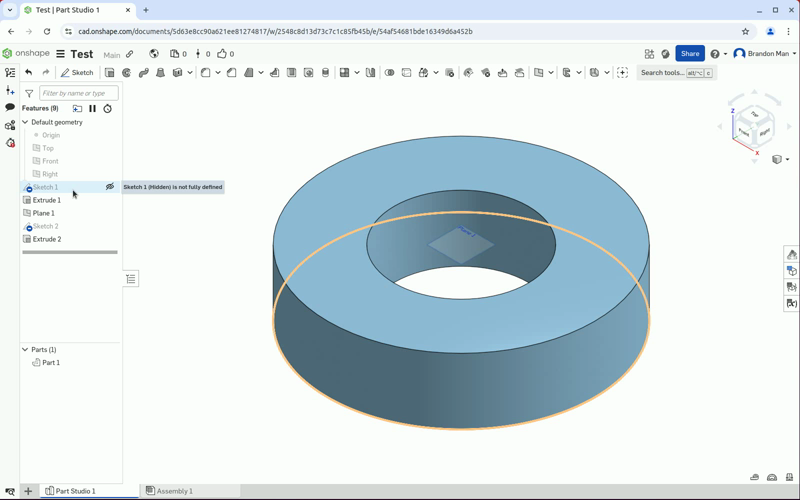
click(73, 189)